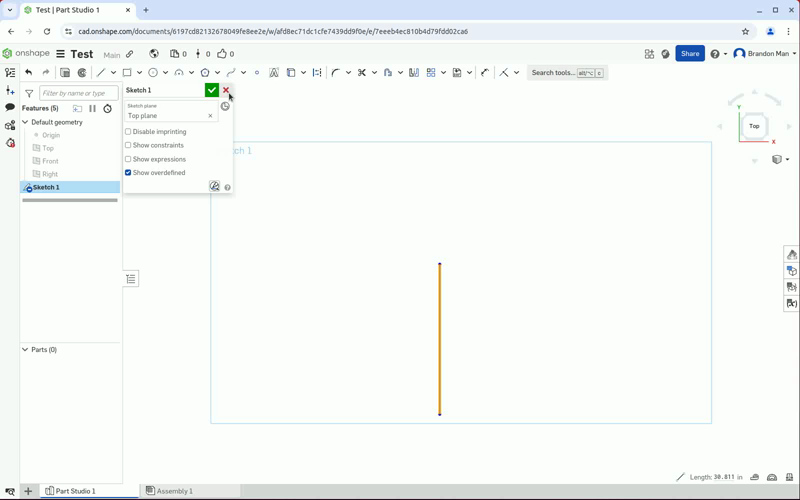
key(shift+h)
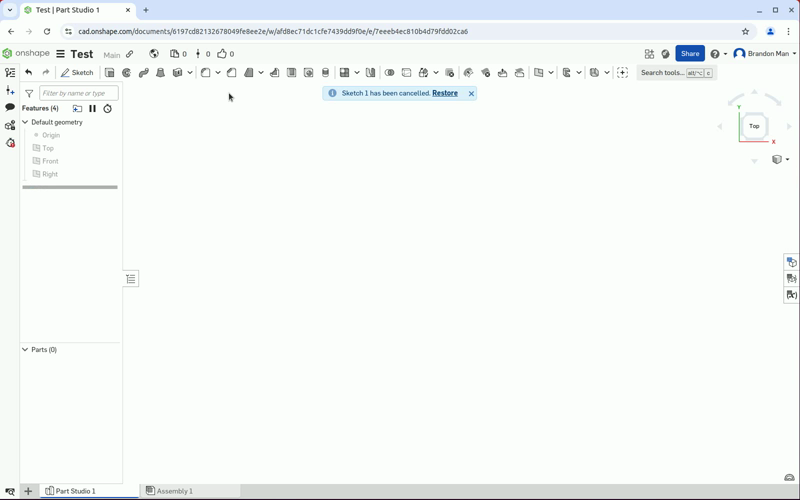
mouse_move(73, 352)
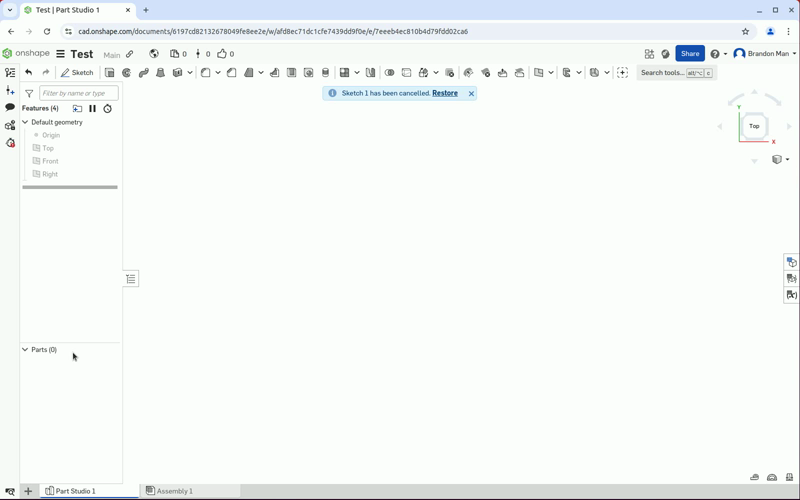
key(y)
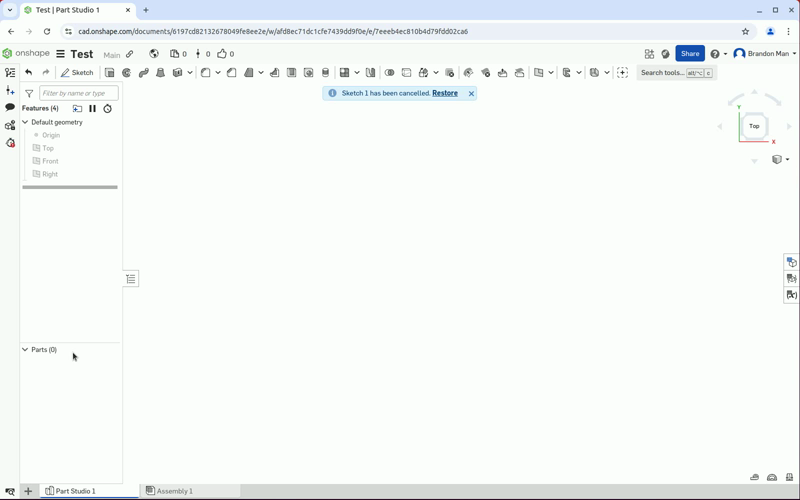
key(shift+p)
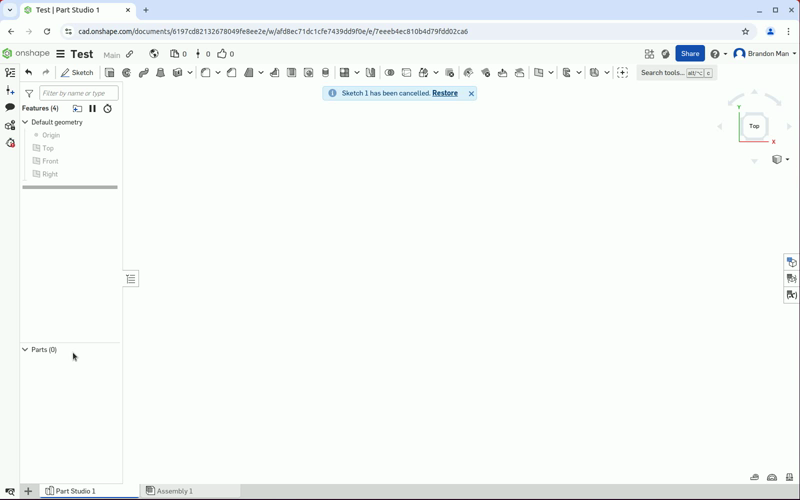
key(space)
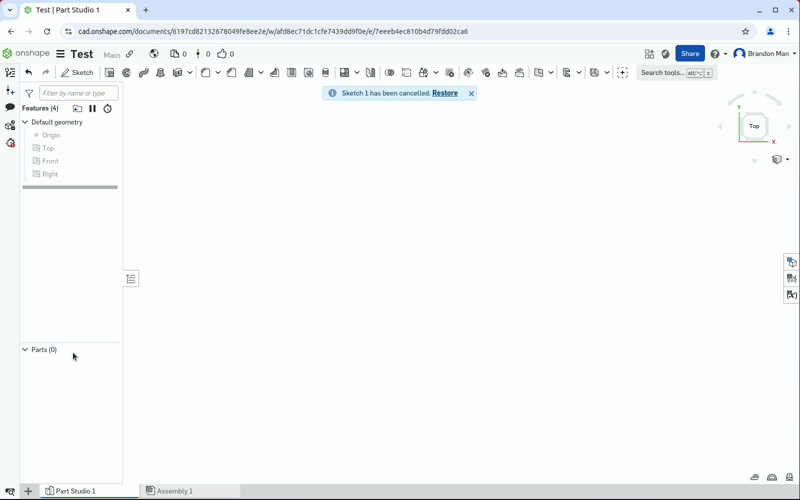
key_down(shift)
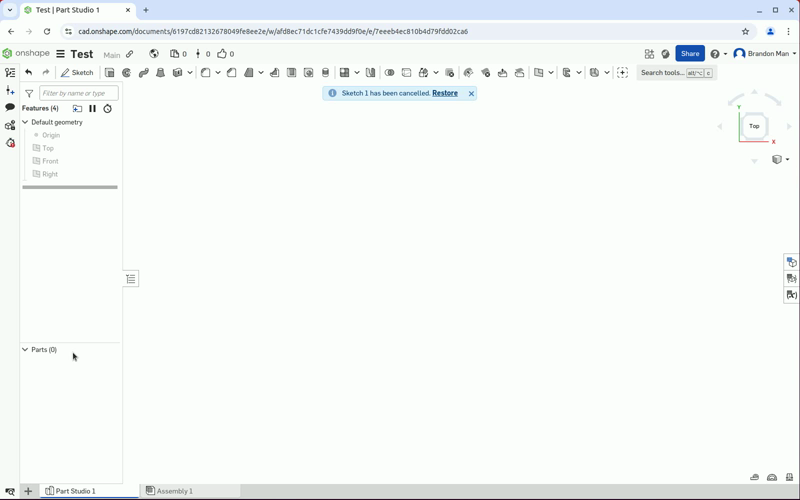
key(up)
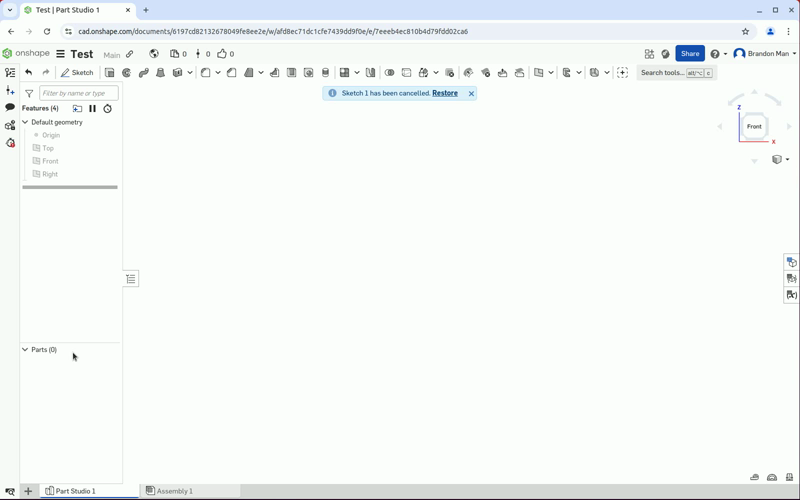
key_up(shift)
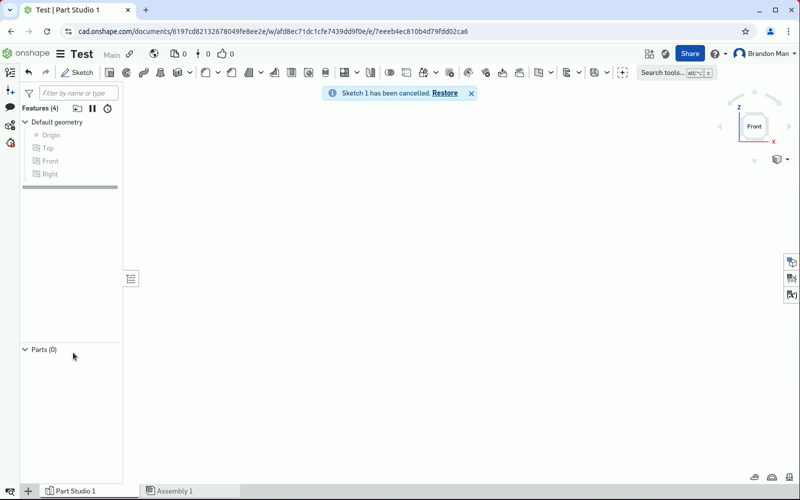
mouse_move(73, 352)
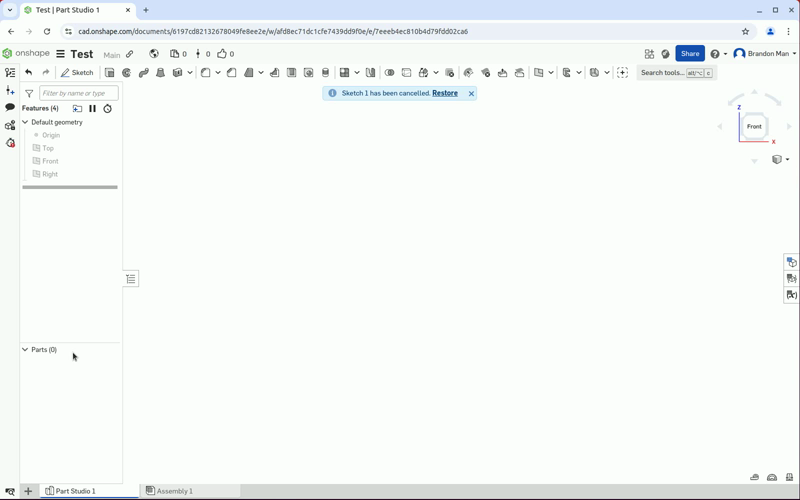
key(shift+y)
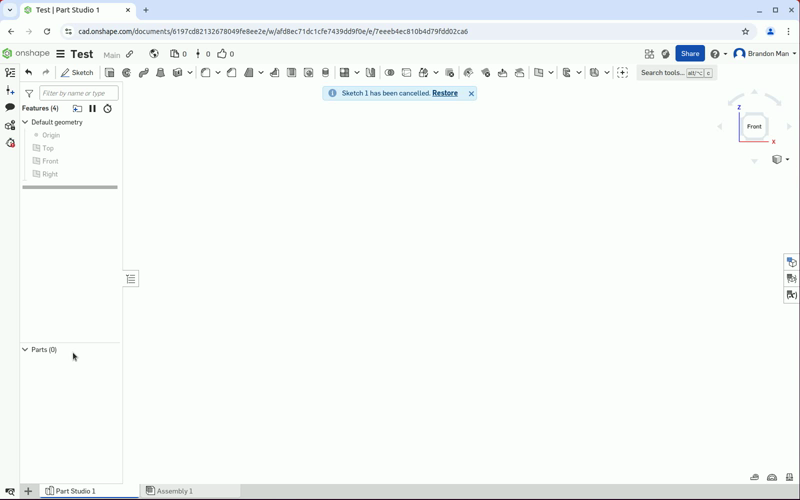
key(shift+s)
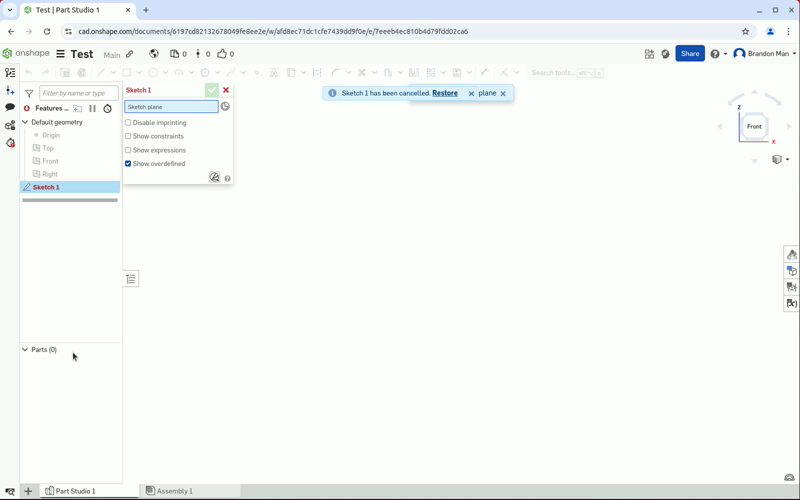
mouse_move(73, 163)
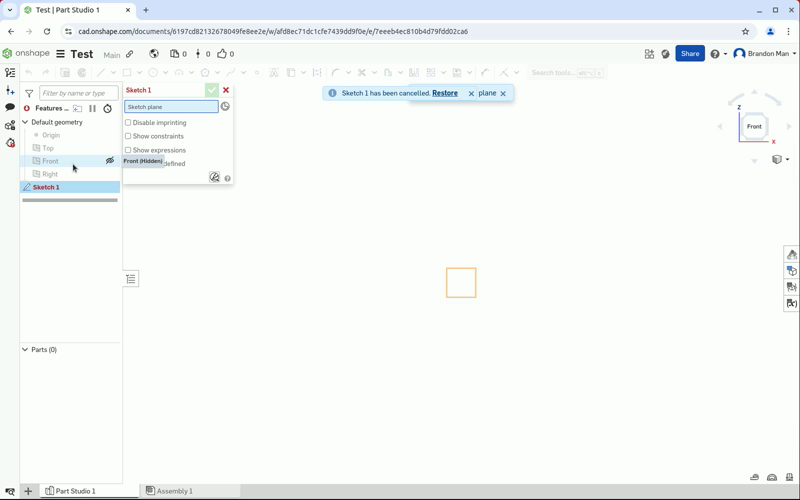
click(73, 163)
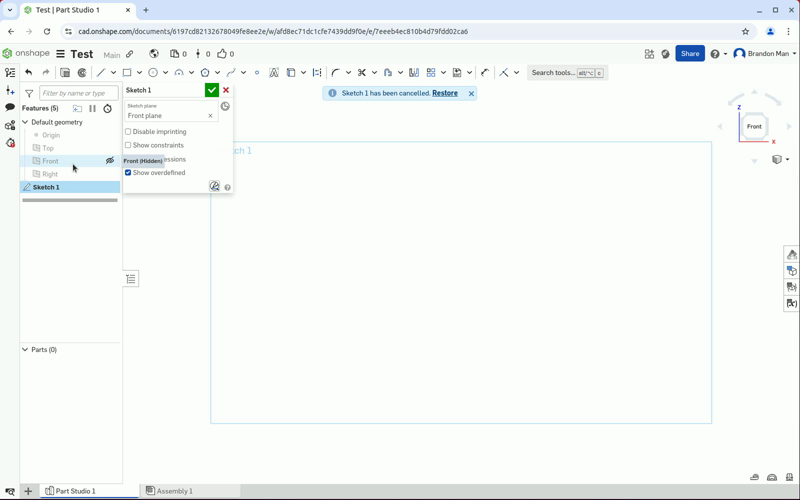
mouse_move(73, 352)
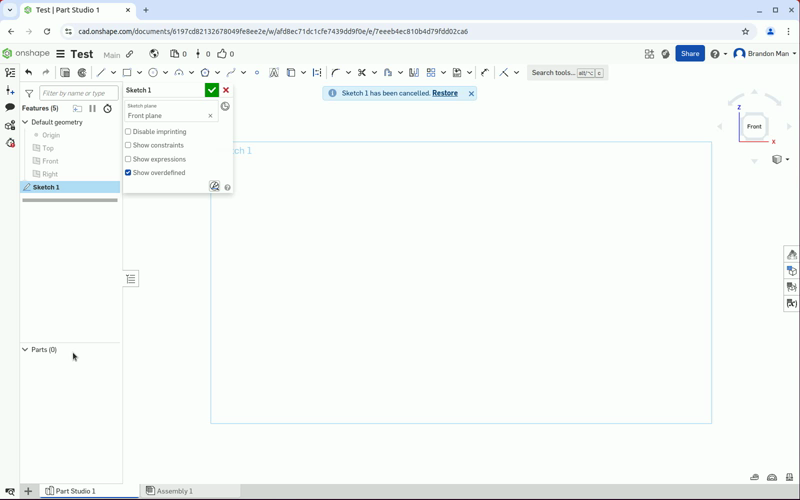
key(y)
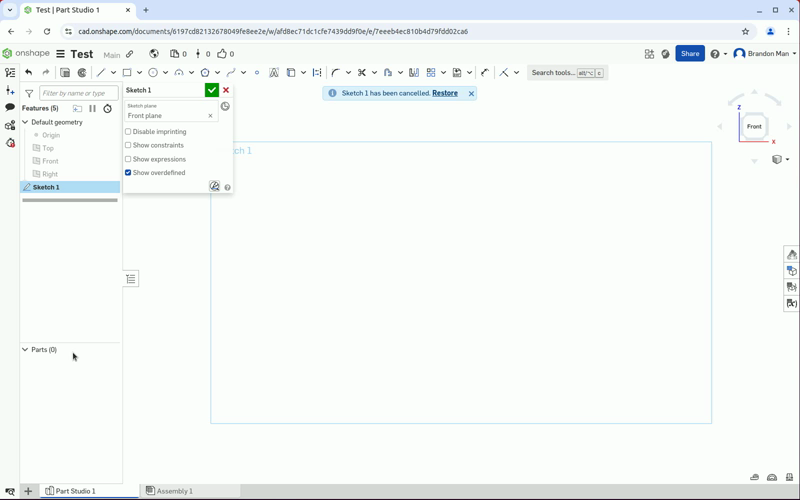
key(c)
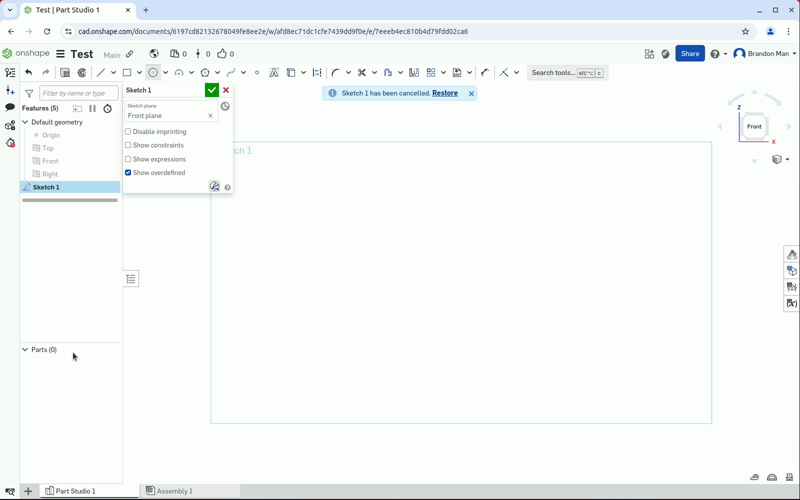
key_down(shift)
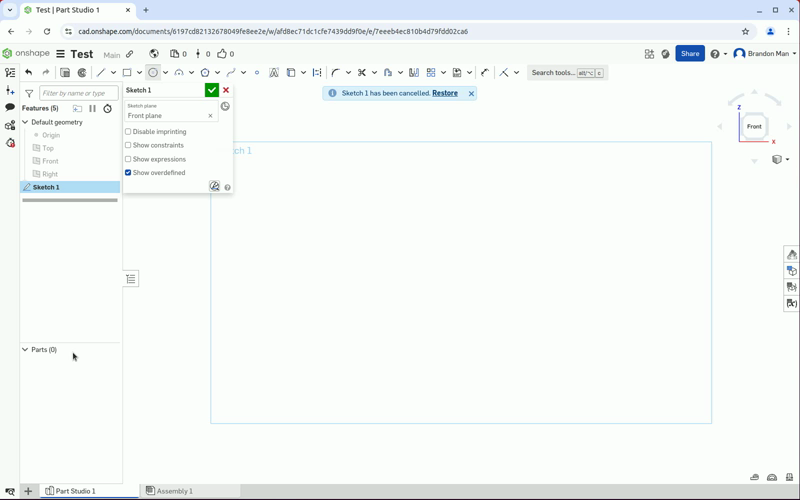
mouse_move(461, 282)
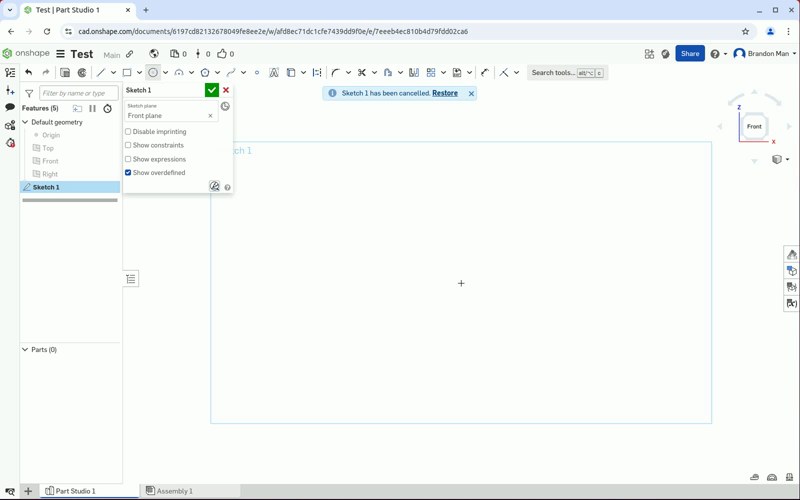
click(461, 282)
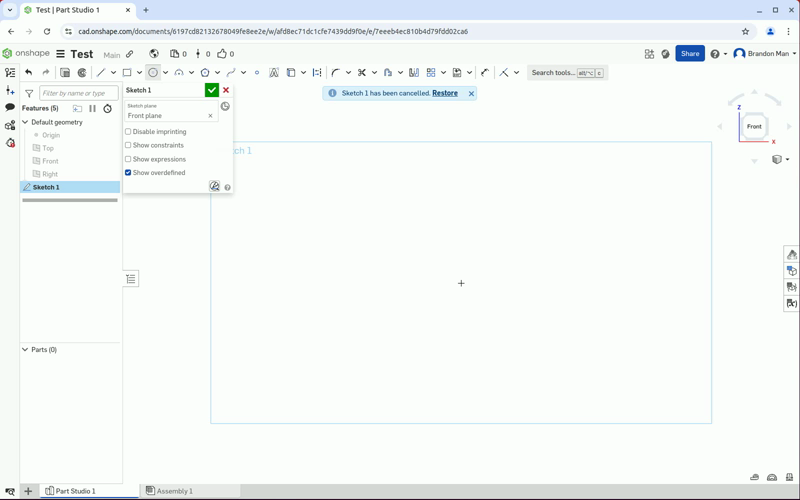
key_up(shift)
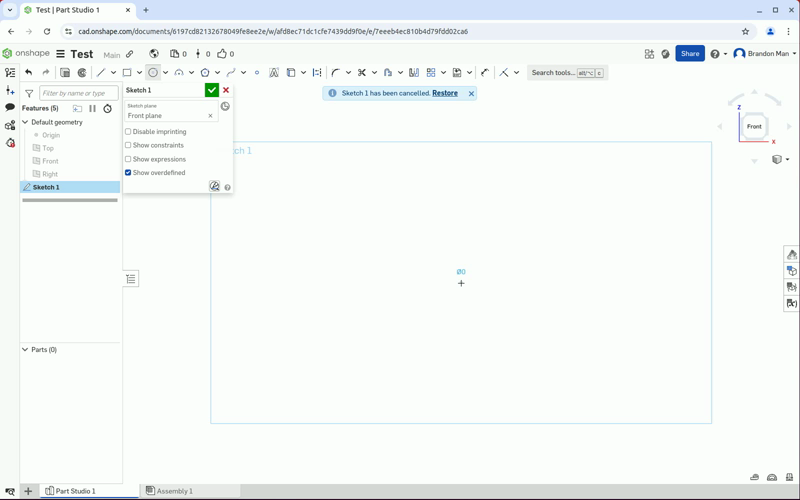
mouse_move(574, 282)
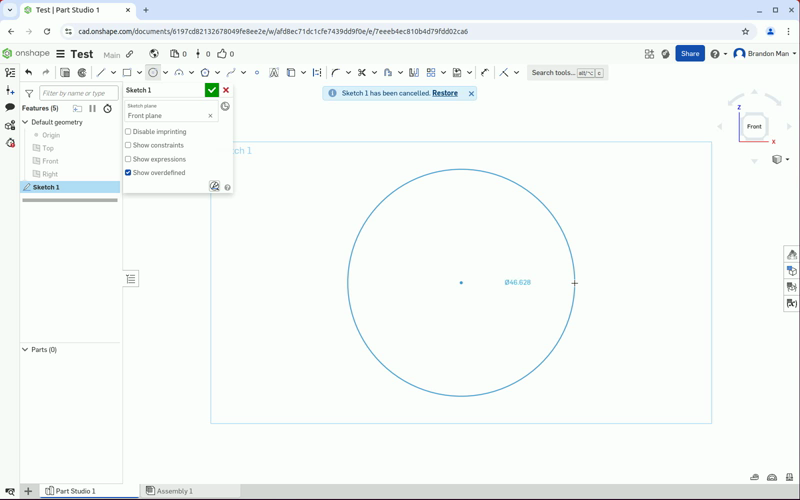
click(574, 282)
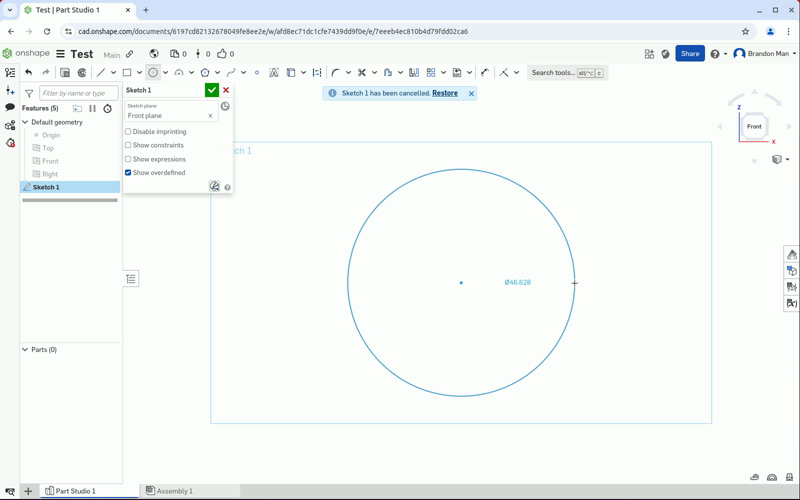
key(esc)
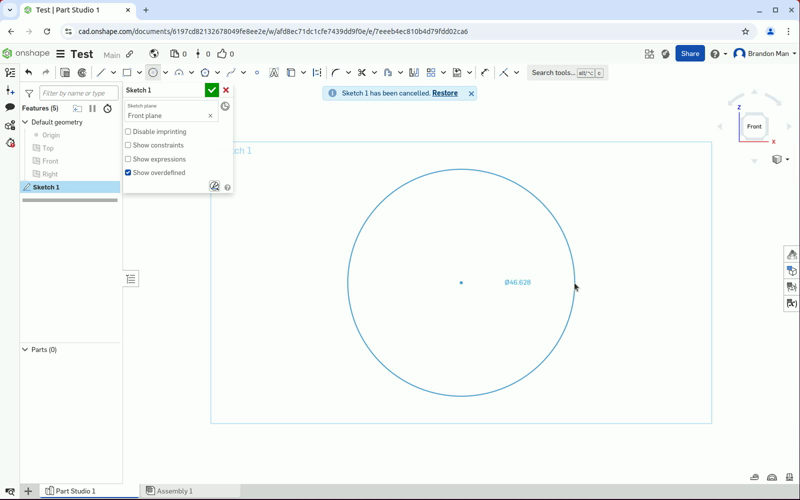
mouse_move(466, 306)
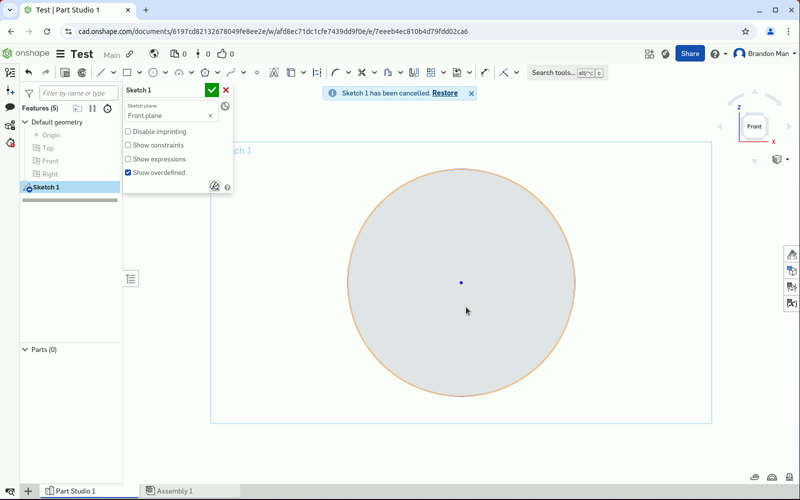
click(466, 306)
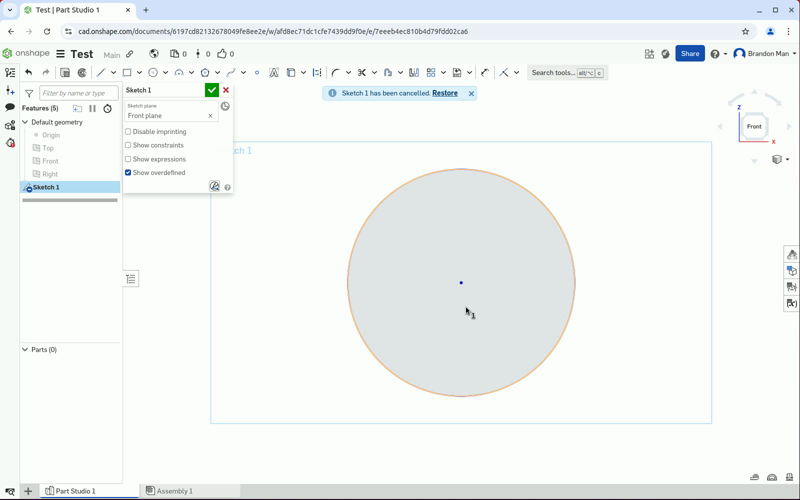
mouse_move(73, 352)
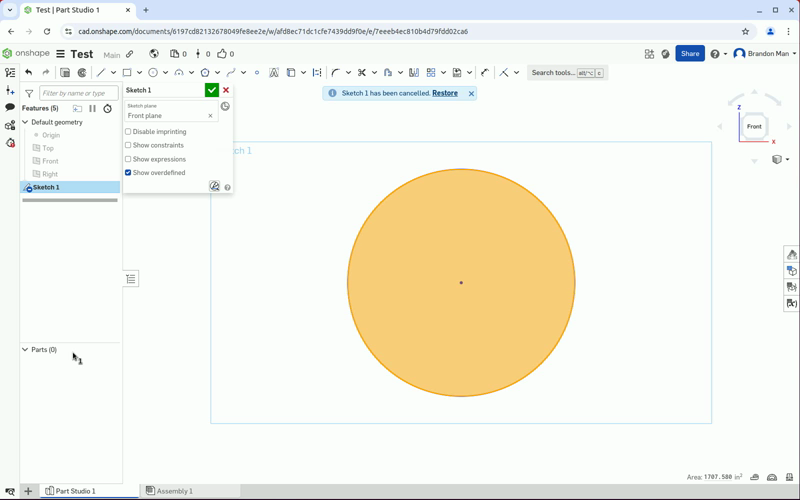
key(shift+y)
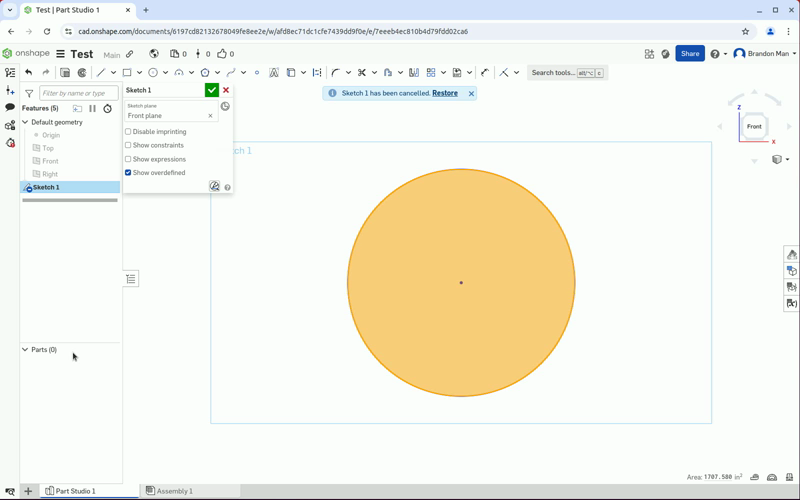
key(shift+e)
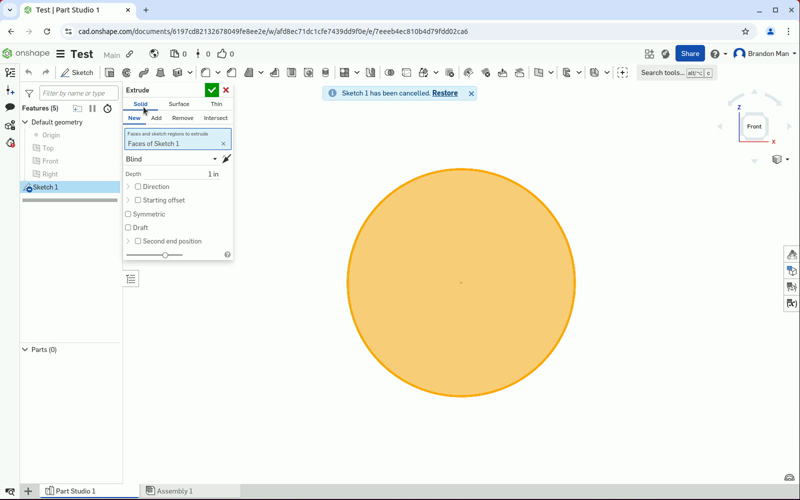
mouse_move(143, 106)
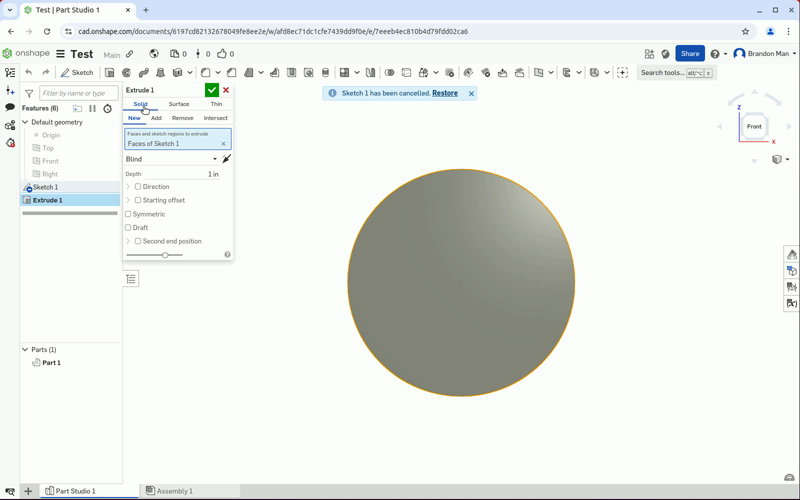
click(143, 106)
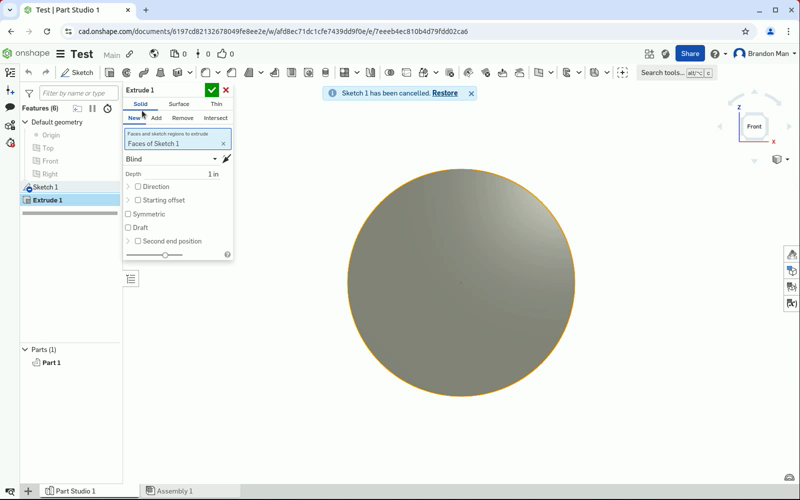
mouse_move(137, 120)
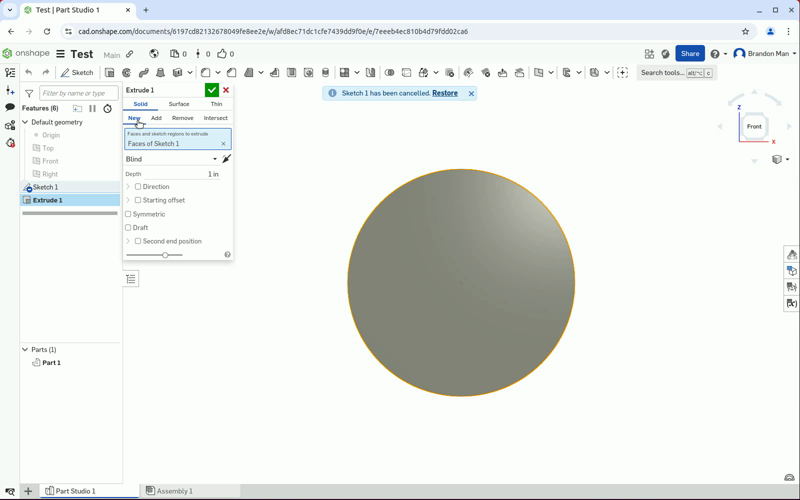
click(137, 120)
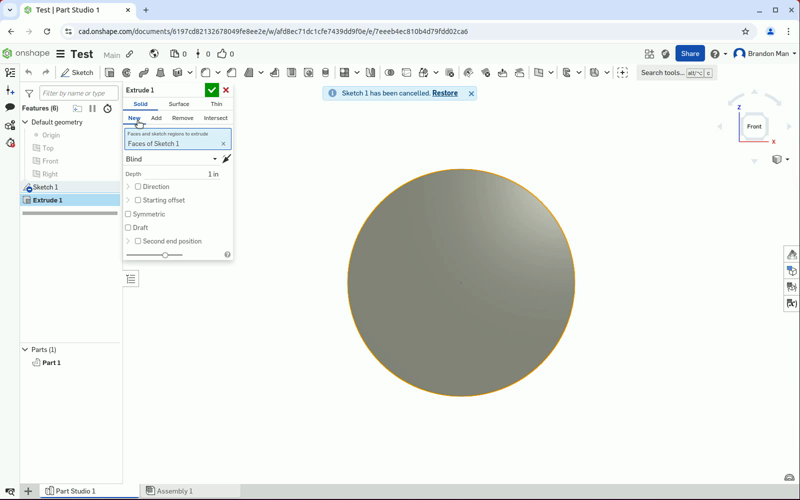
key(tab, 4)
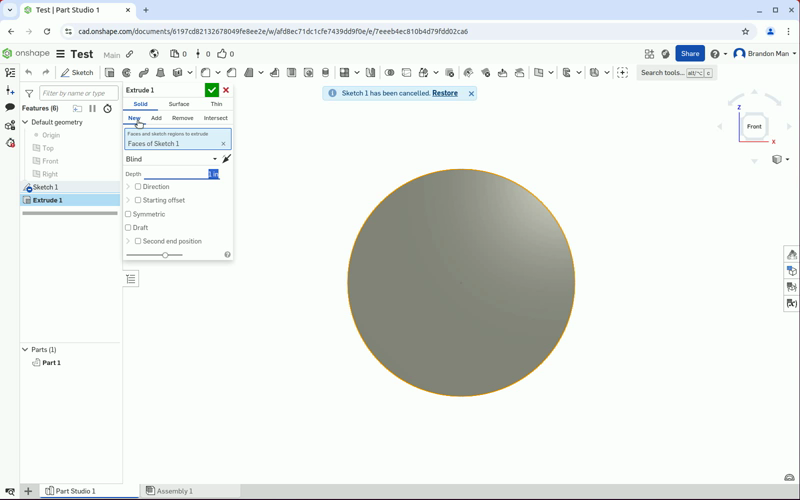
text(1.926)
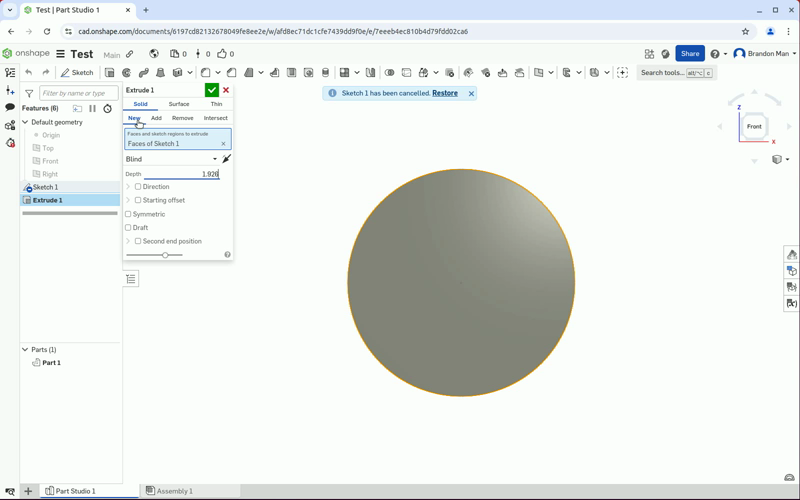
key(enter)
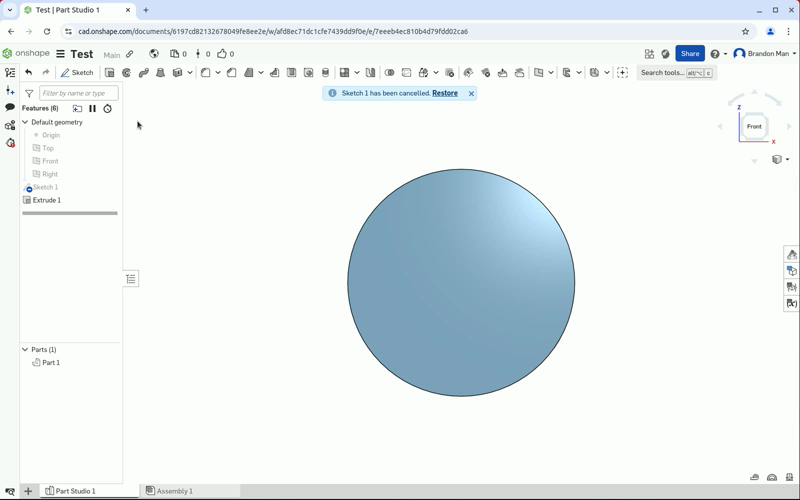
key(shift+h)
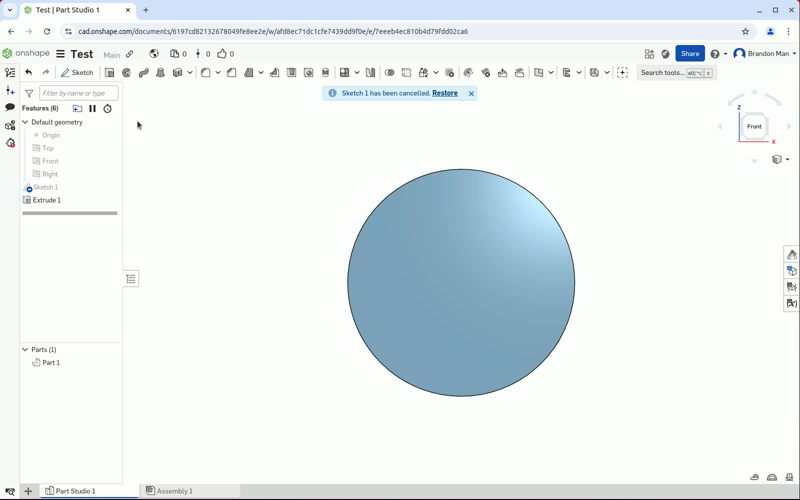
key(shift+h)
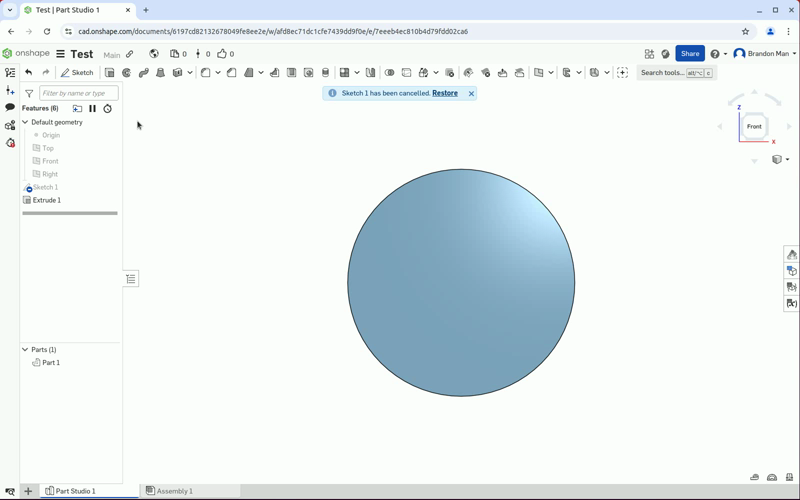
mouse_move(73, 189)
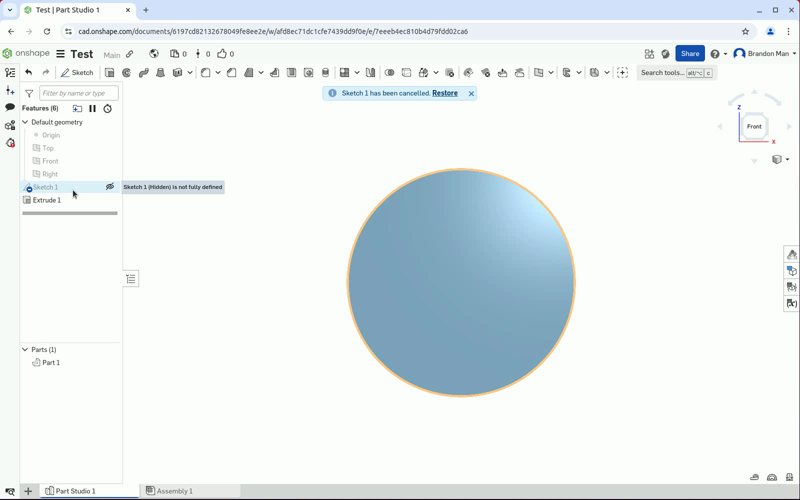
click(73, 189)
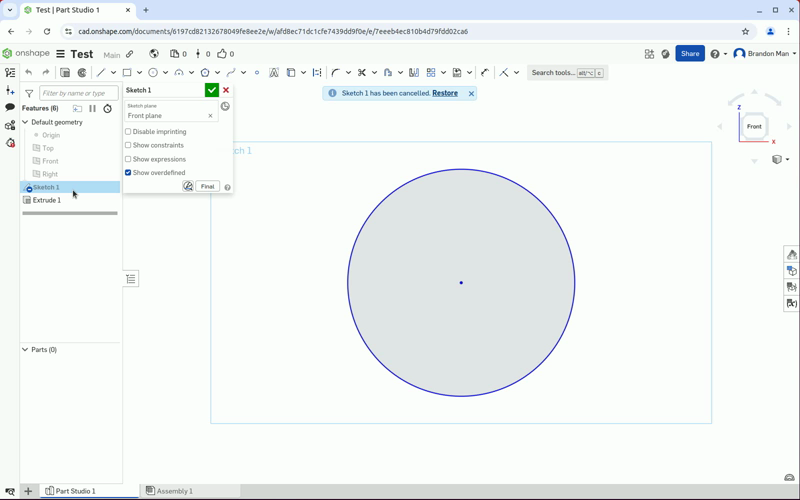
mouse_move(229, 92)
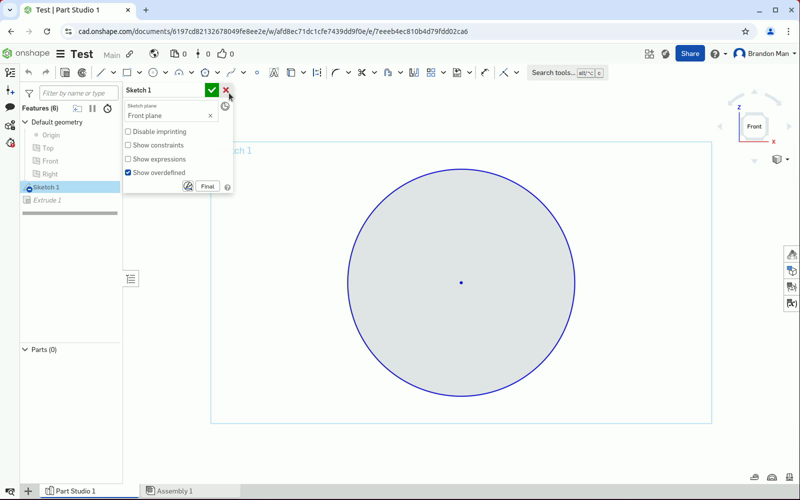
click(229, 92)
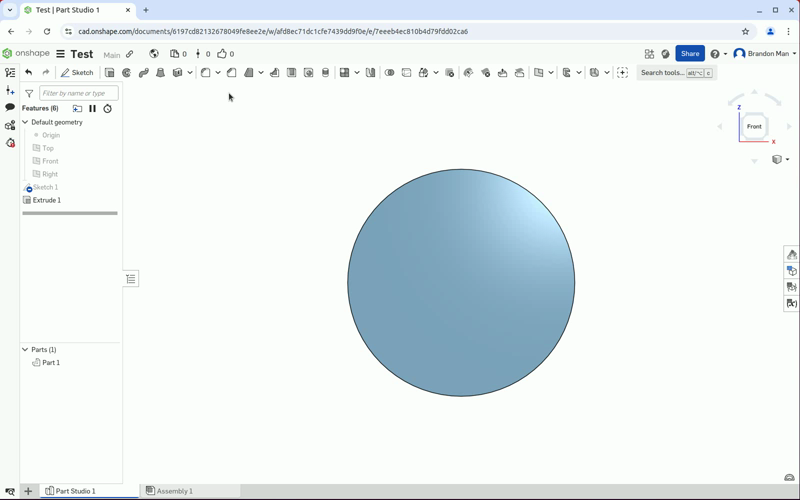
mouse_move(541, 75)
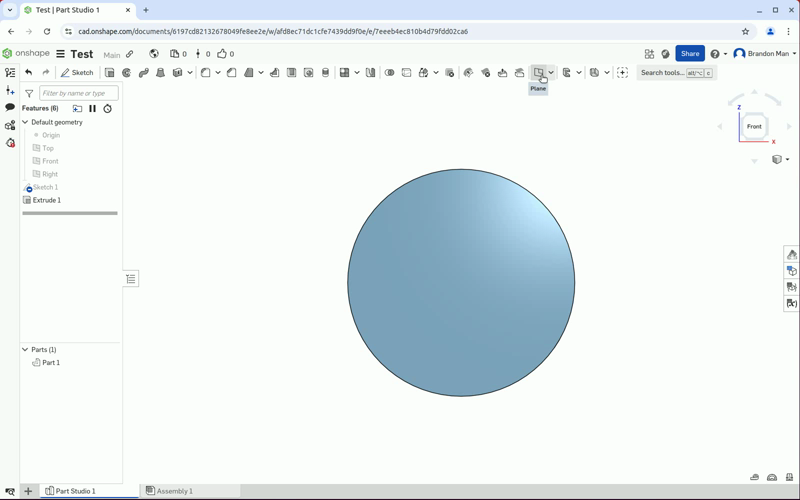
click(541, 75)
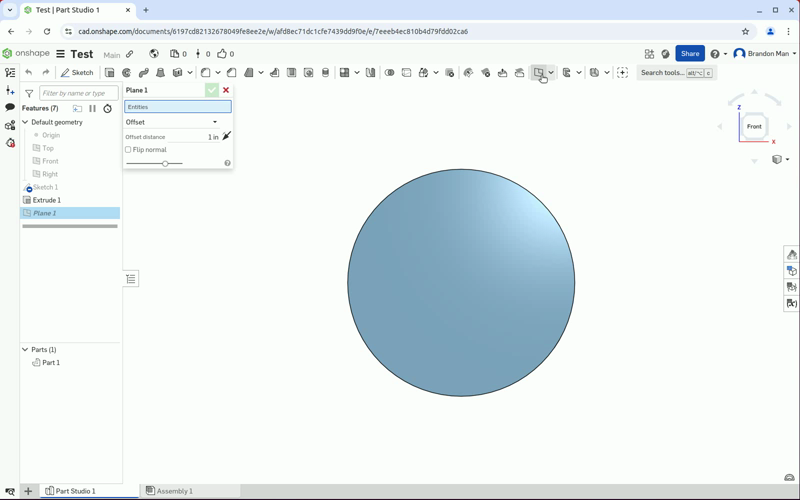
mouse_move(73, 163)
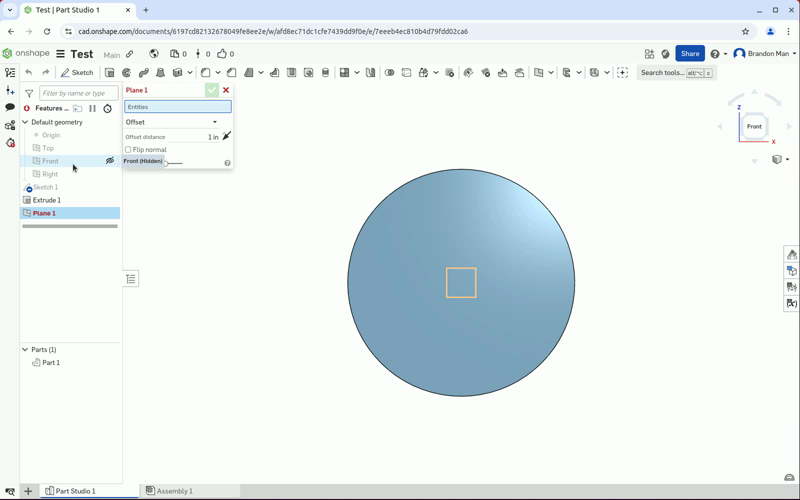
click(73, 163)
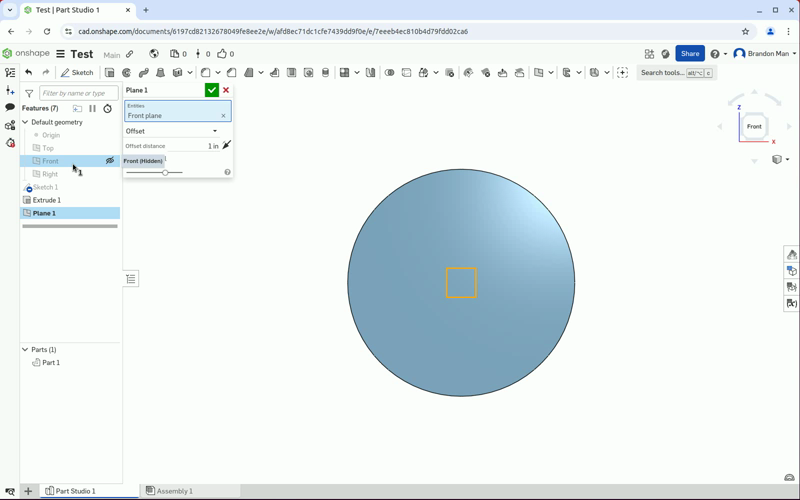
key(tab, 2)
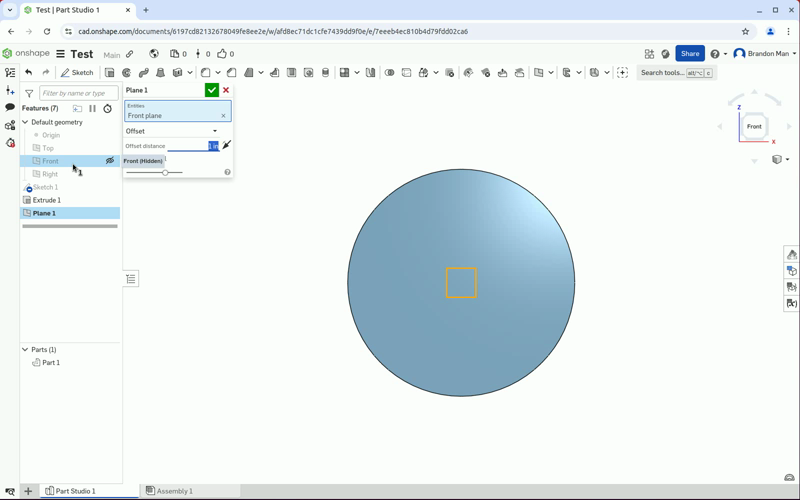
text(1.91)
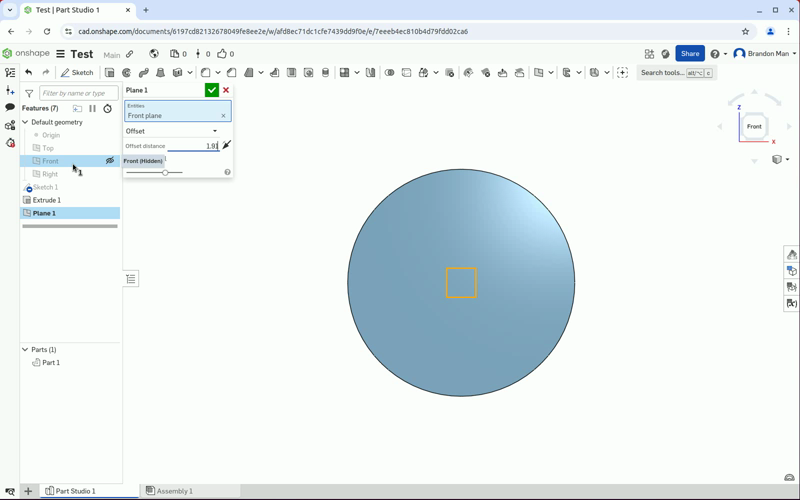
key(enter, 2)
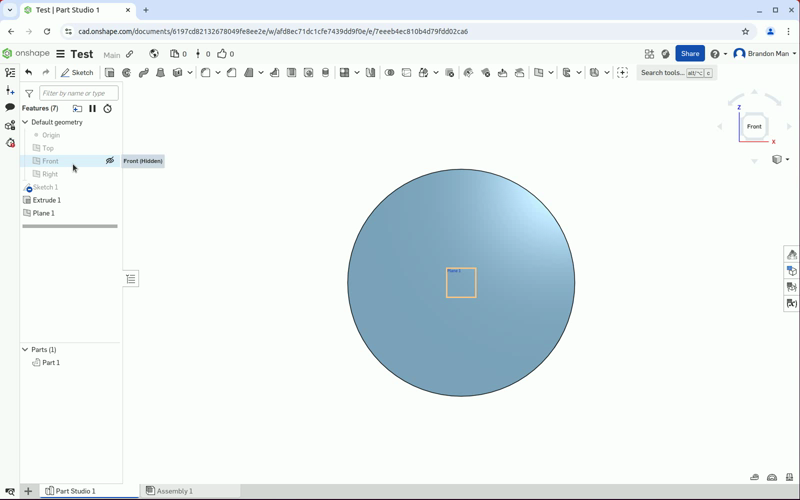
key(shift+s)
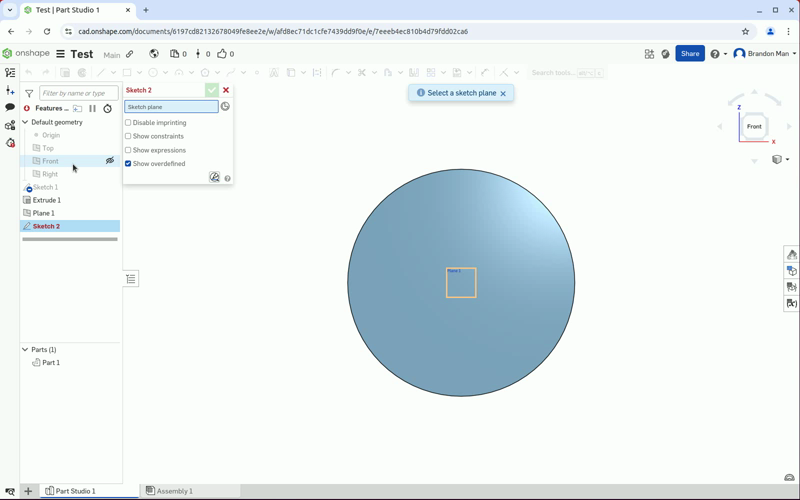
mouse_move(73, 215)
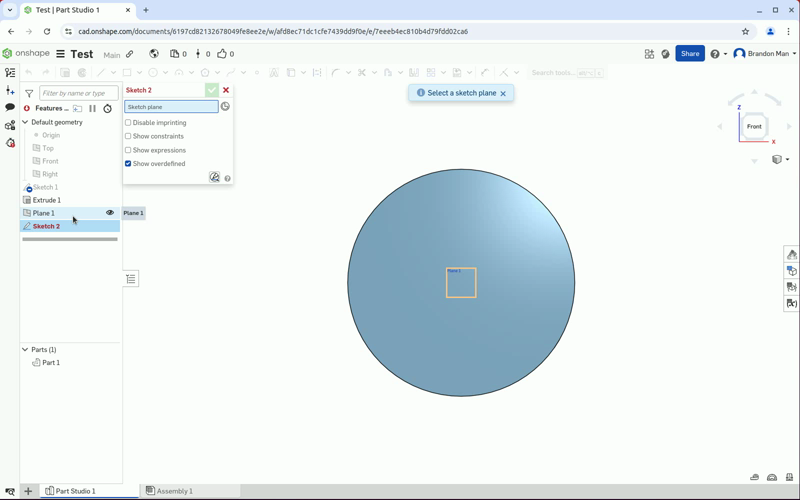
click(73, 215)
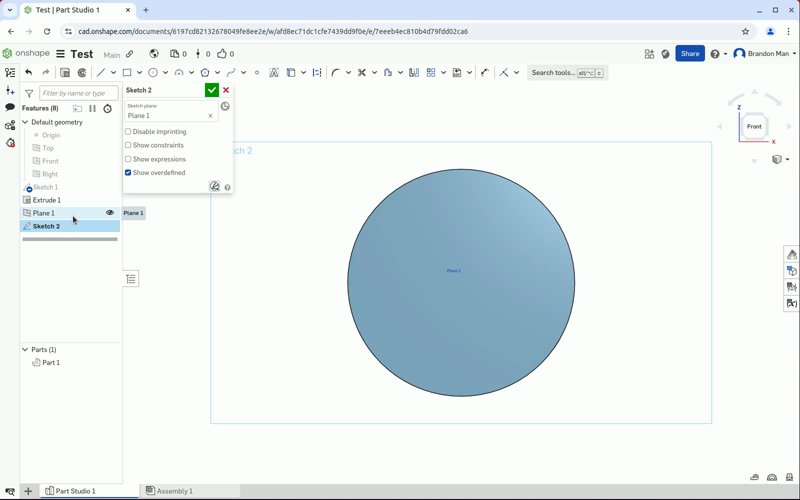
mouse_move(73, 352)
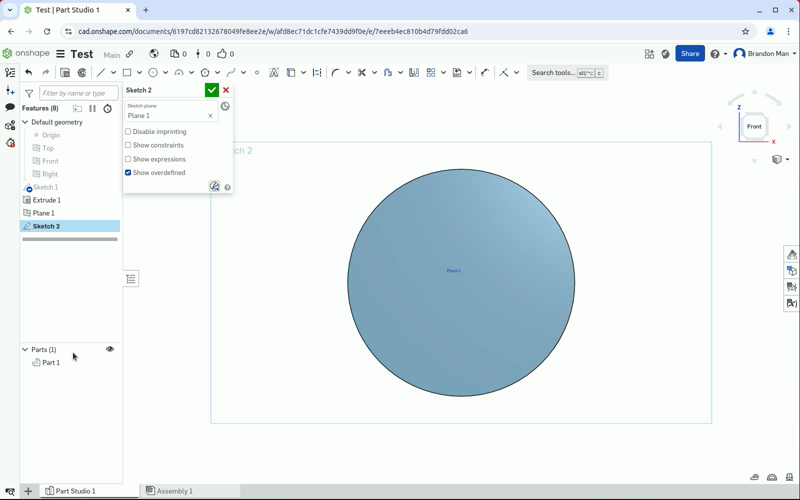
key(y)
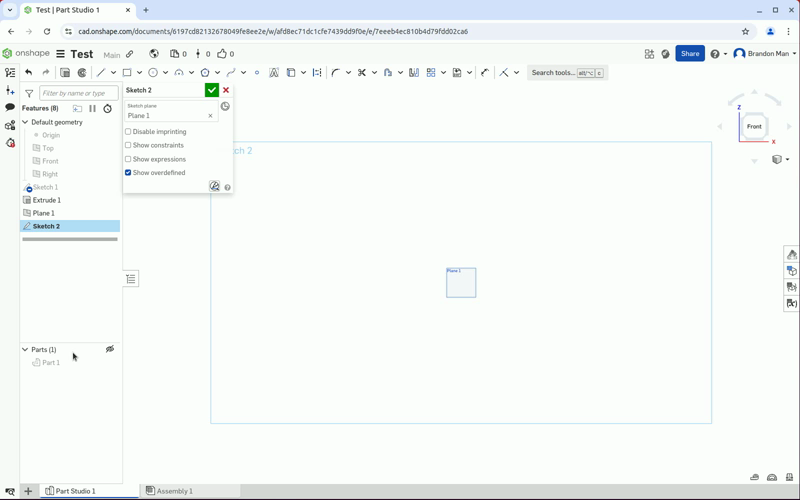
key(c)
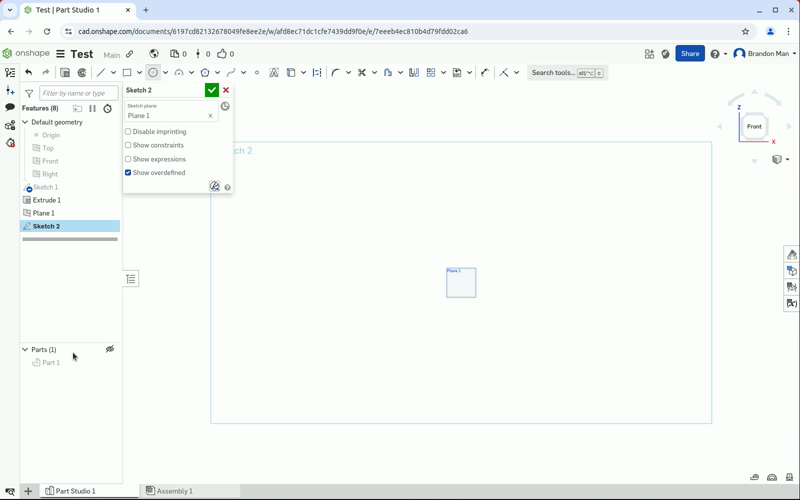
key_down(shift)
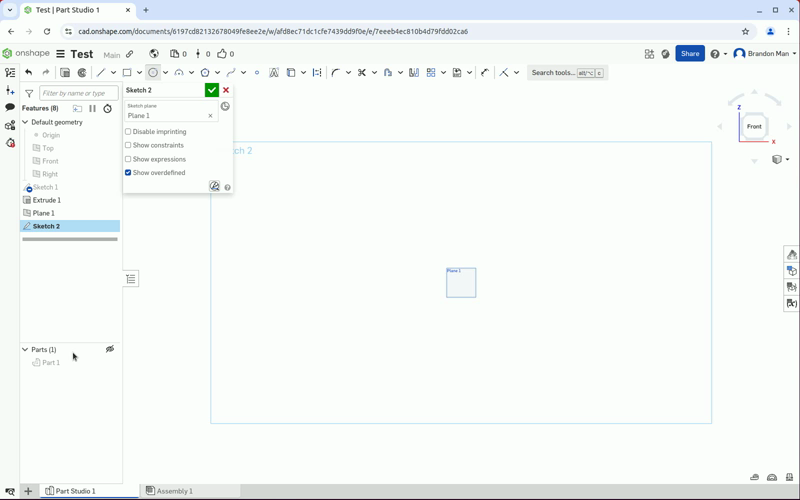
mouse_move(461, 282)
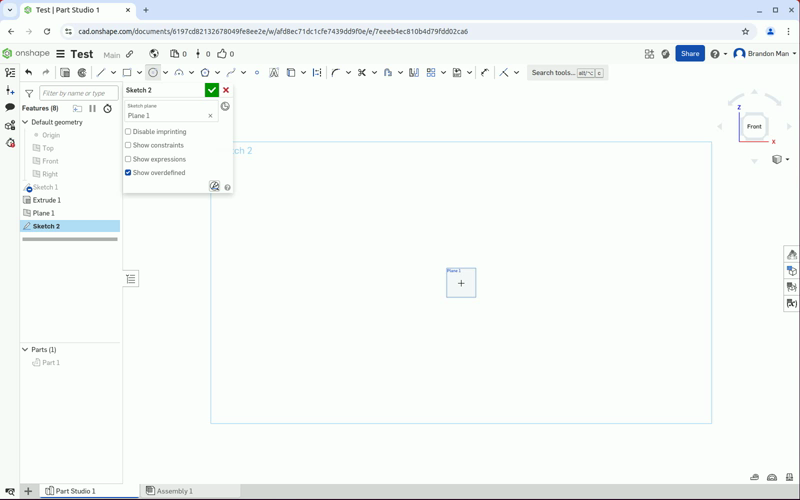
click(461, 282)
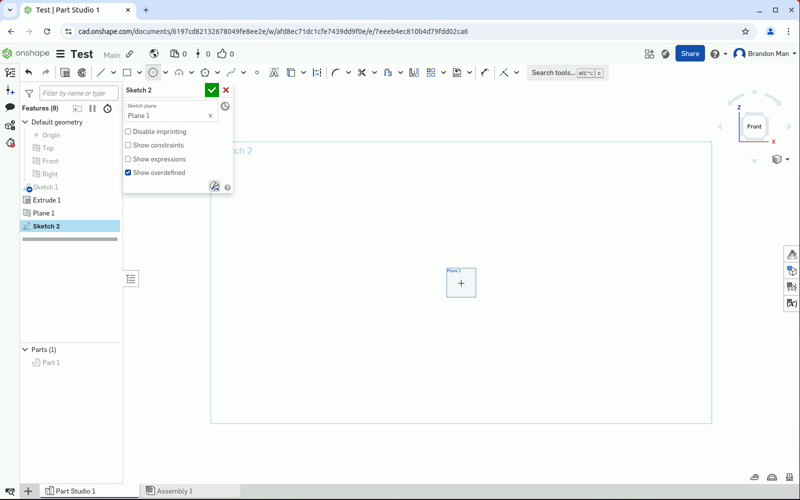
key_up(shift)
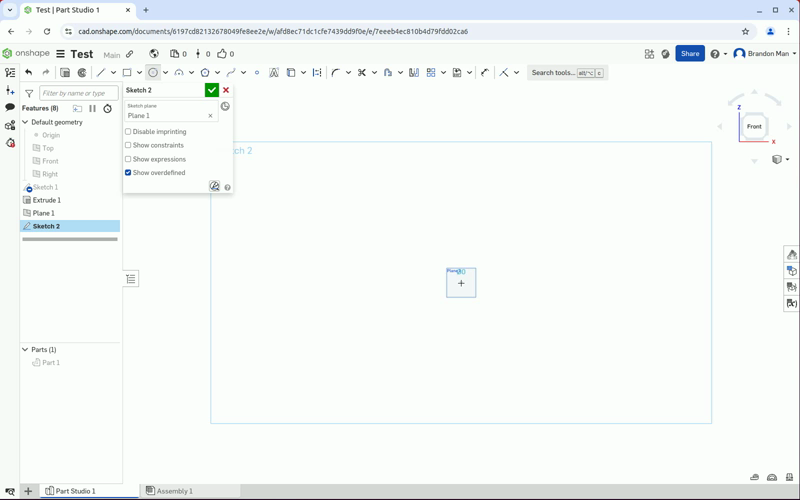
mouse_move(562, 282)
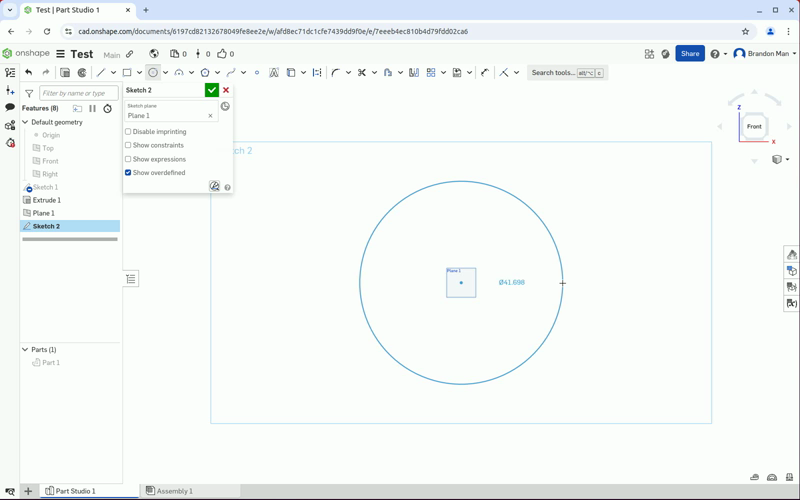
click(562, 282)
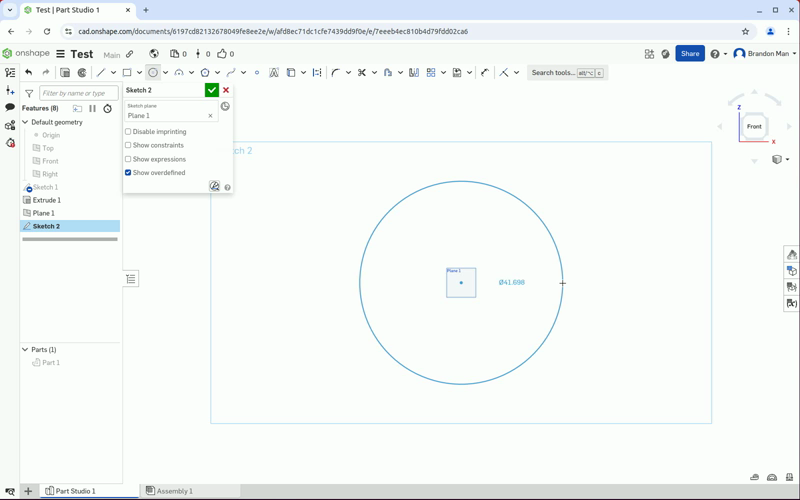
key(esc)
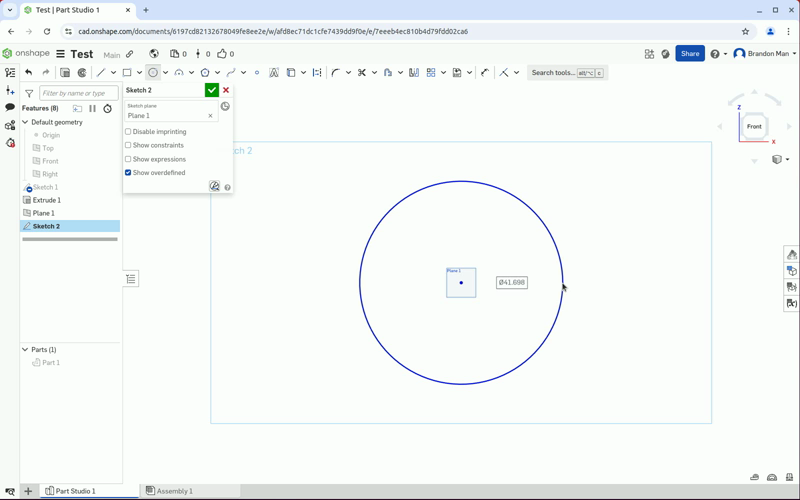
mouse_move(428, 230)
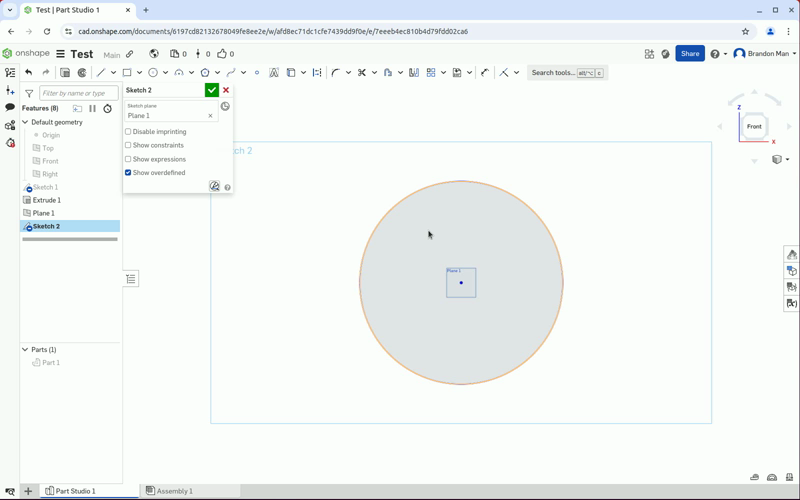
click(428, 230)
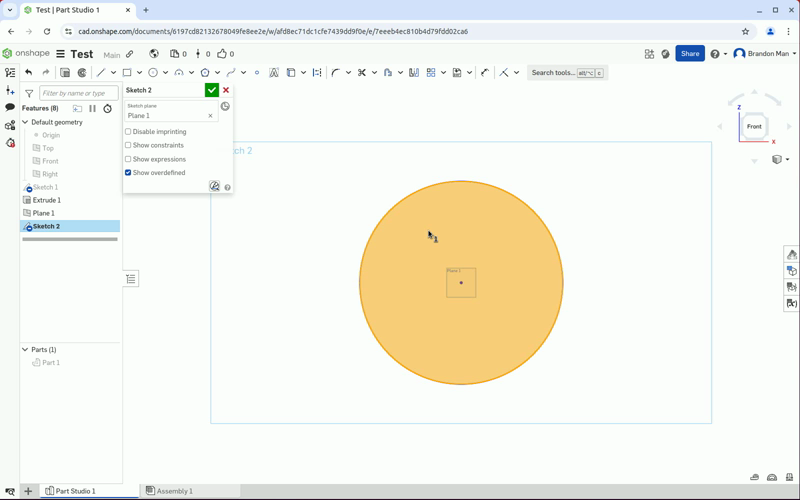
mouse_move(73, 352)
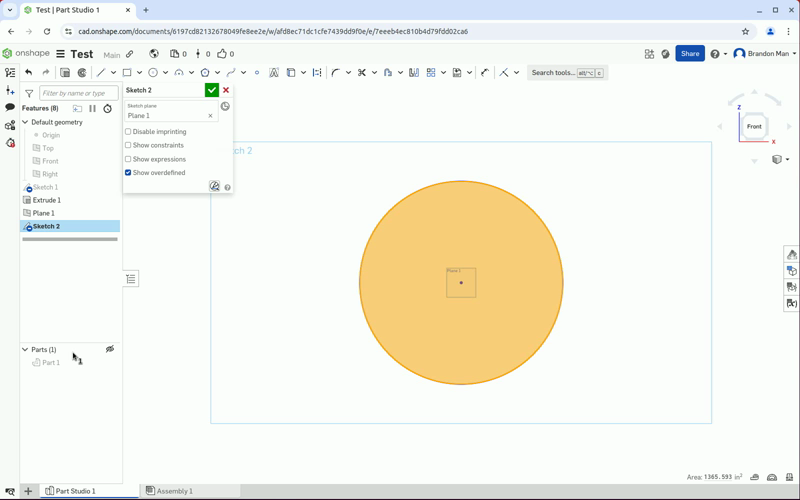
key(shift+y)
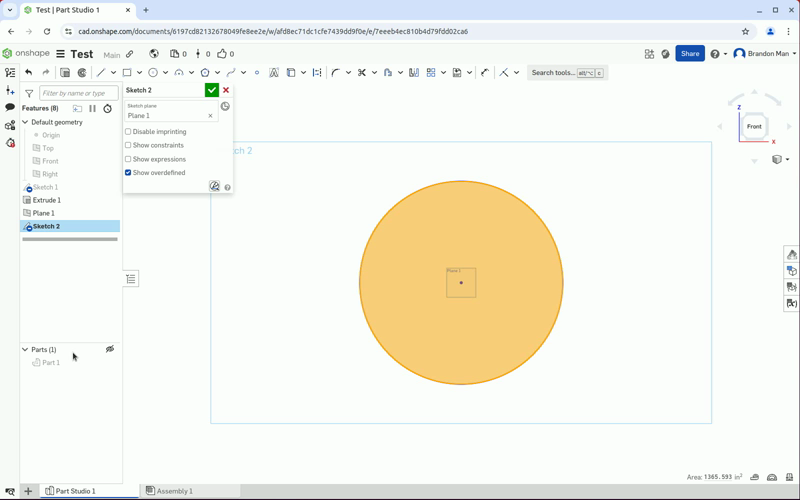
key(shift+e)
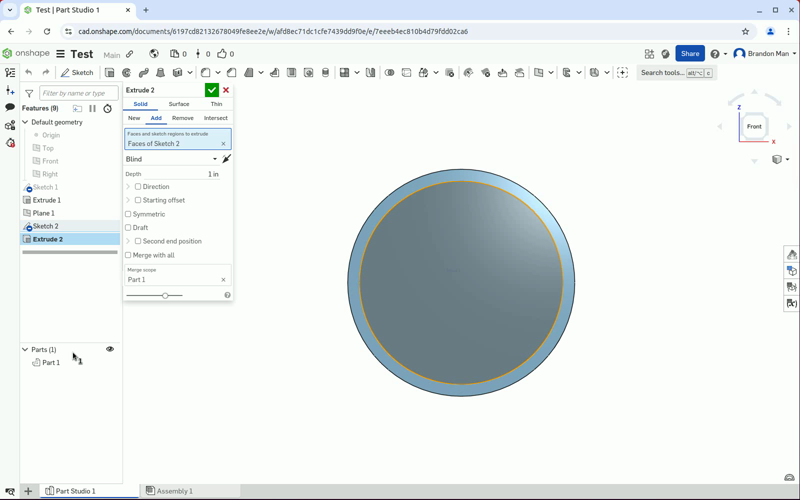
mouse_move(143, 106)
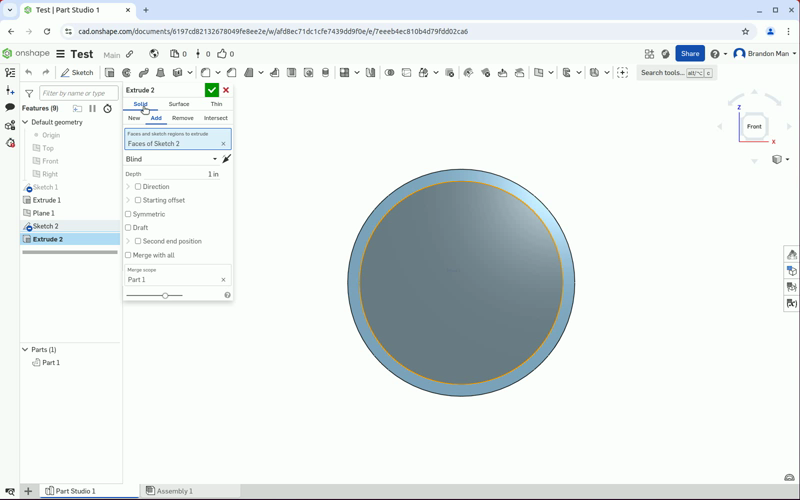
click(143, 106)
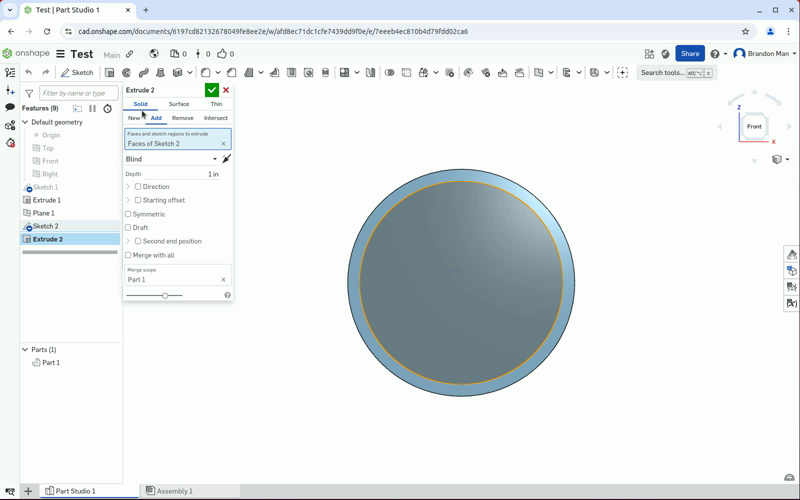
mouse_move(137, 120)
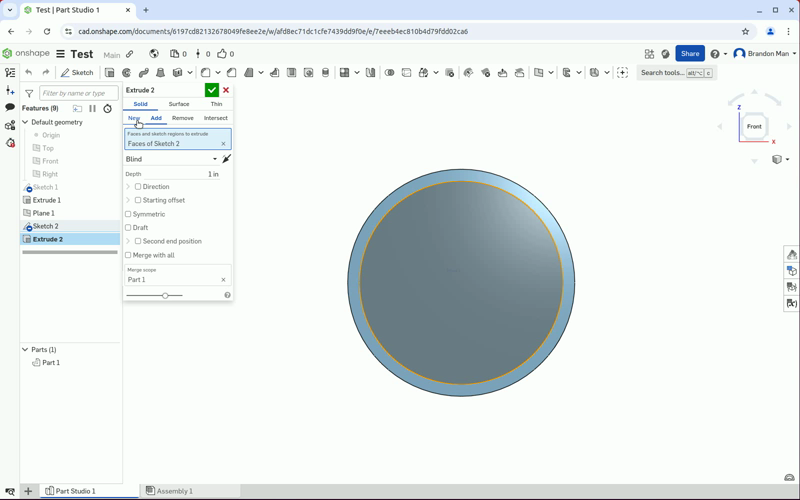
click(137, 120)
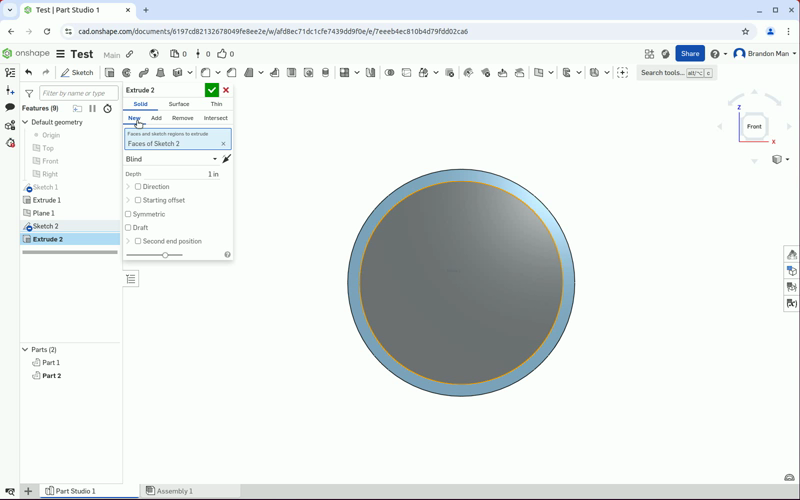
key(tab, 4)
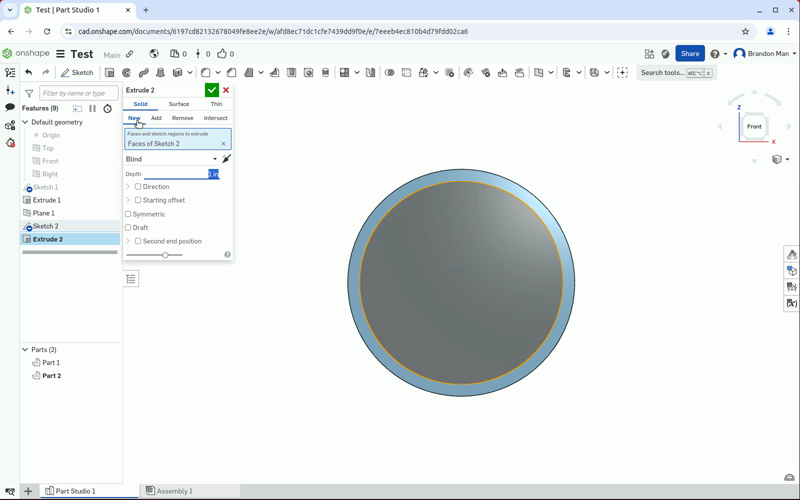
text(1.685)
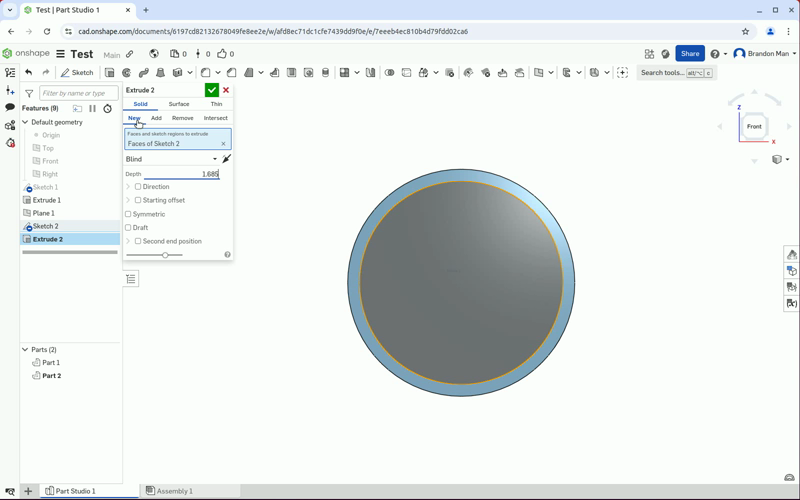
key(enter)
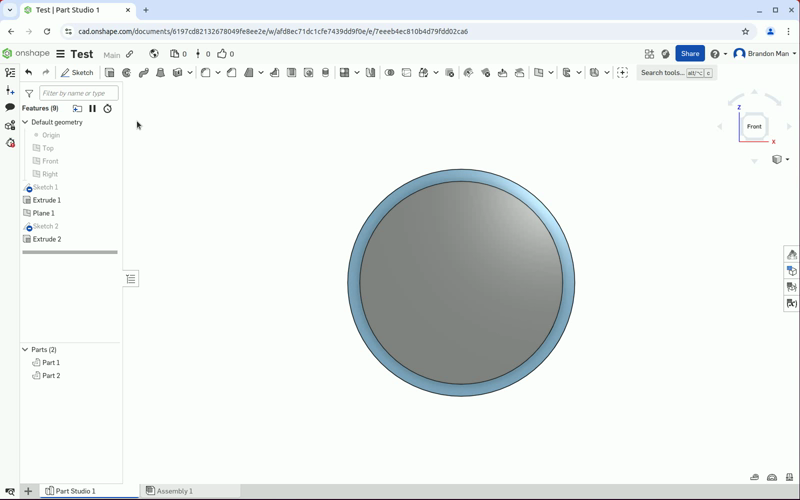
key(shift+h)
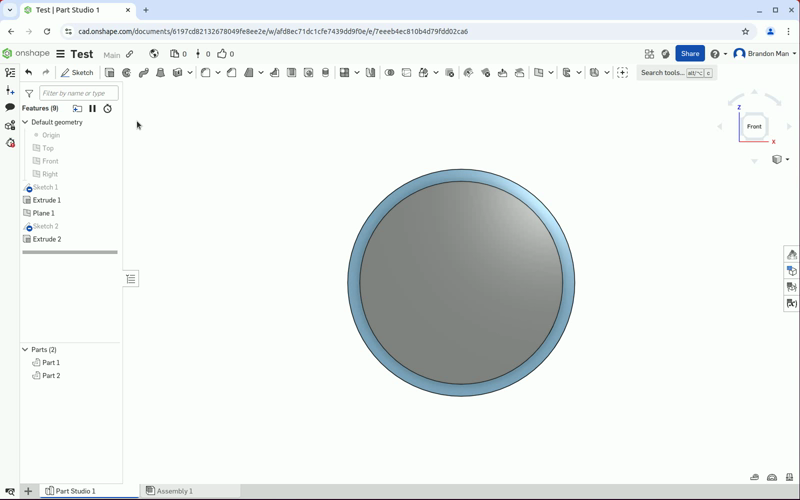
key(shift+h)
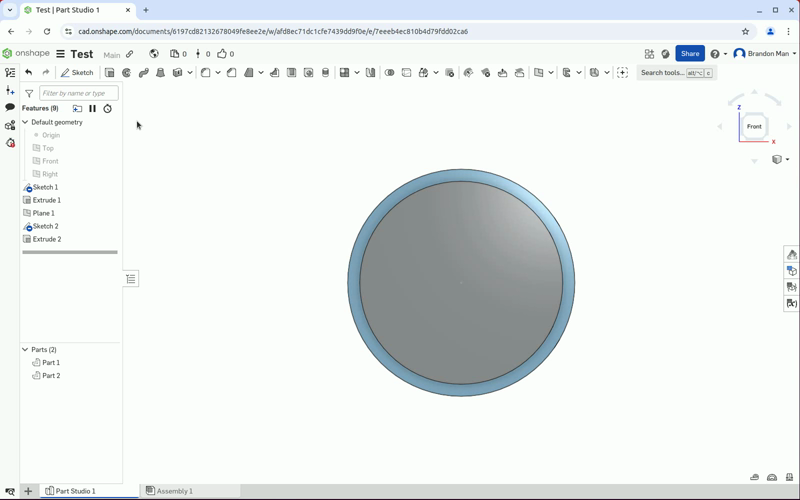
key(shift+7)
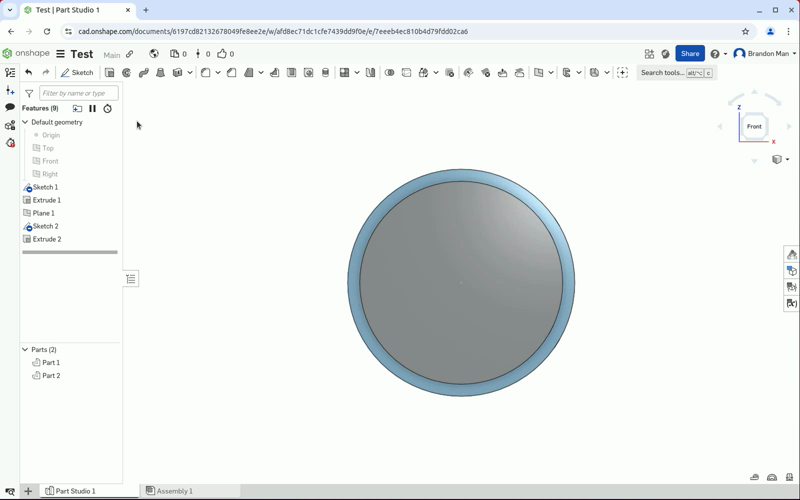
key(left, 2)
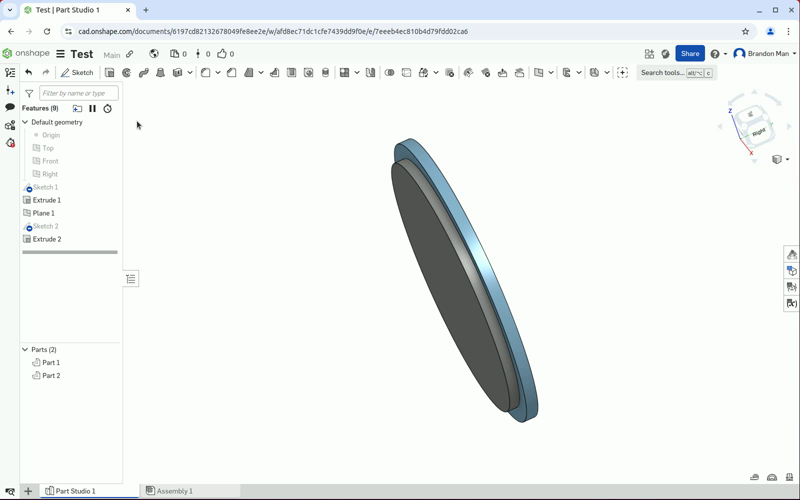
key(down, 2)
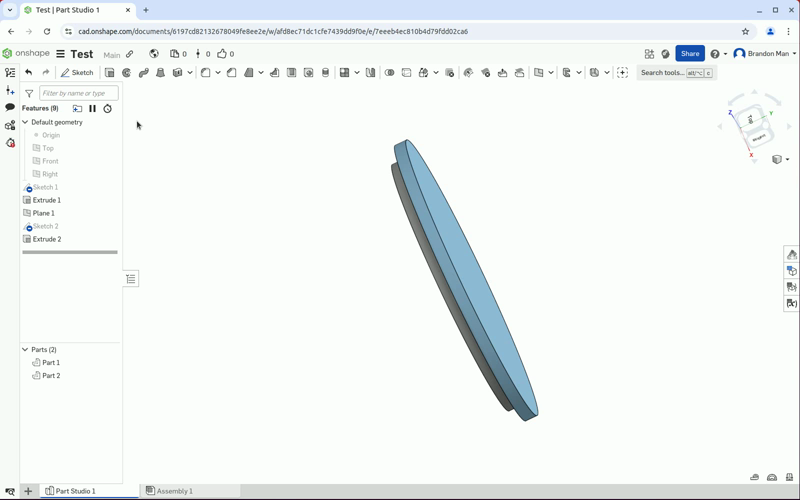
key(up, 2)
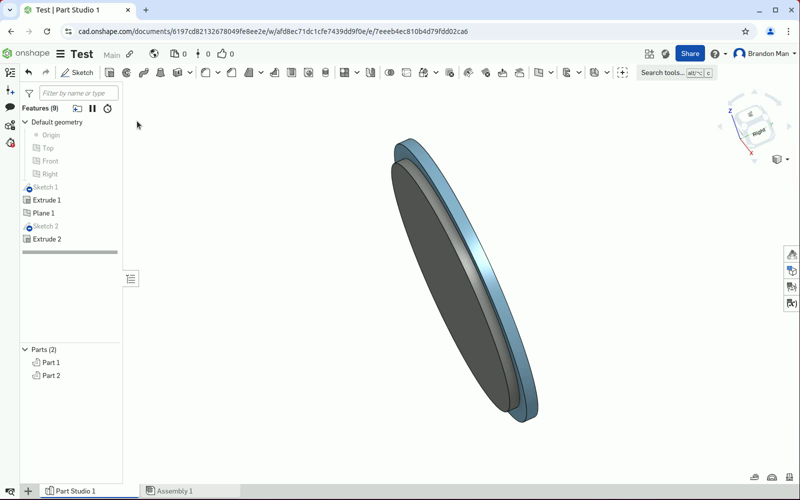
key(right, 2)
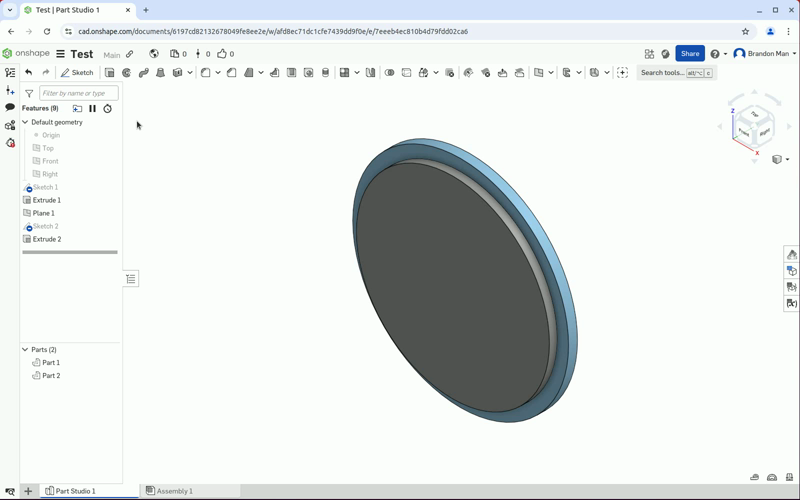
mouse_move(73, 189)
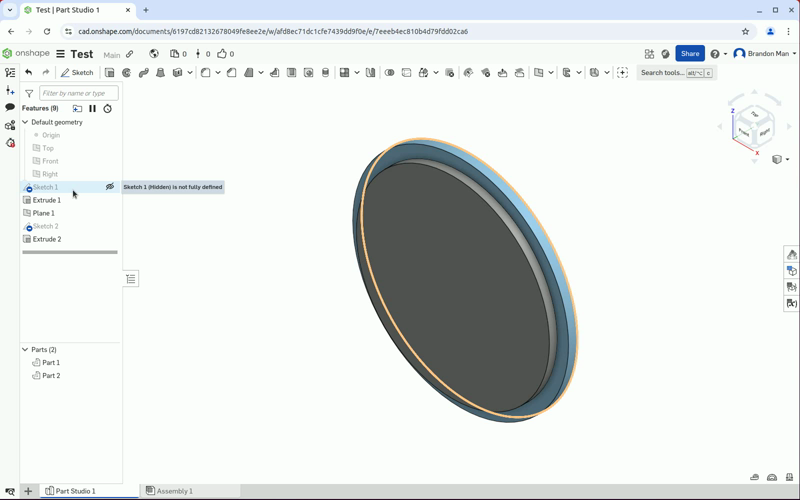
click(73, 189)